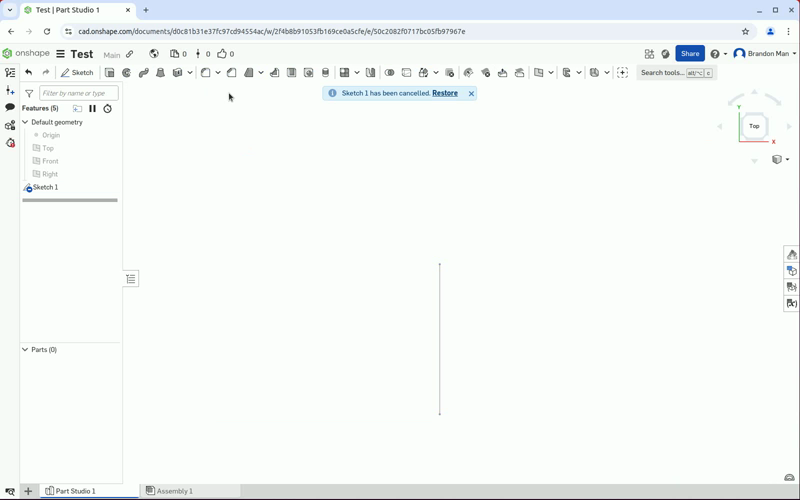
key(shift+h)
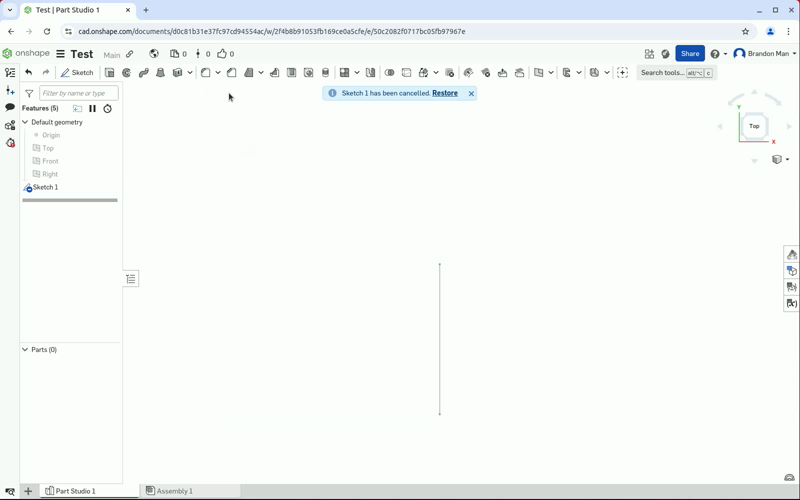
key(shift+s)
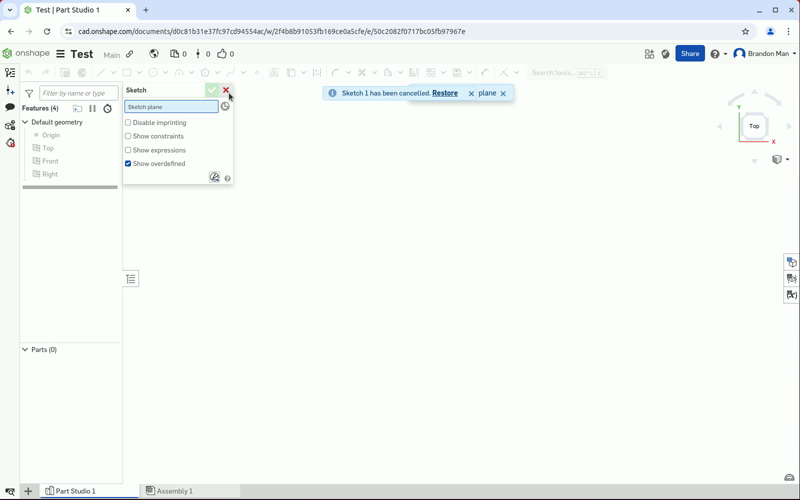
mouse_move(73, 150)
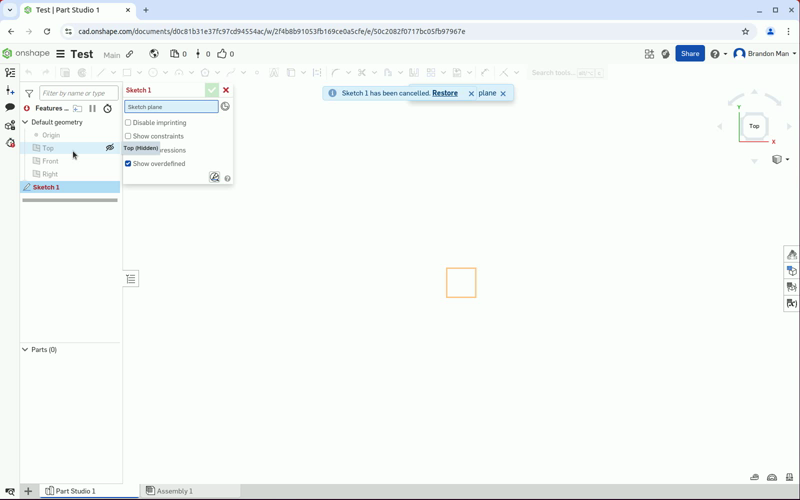
click(73, 150)
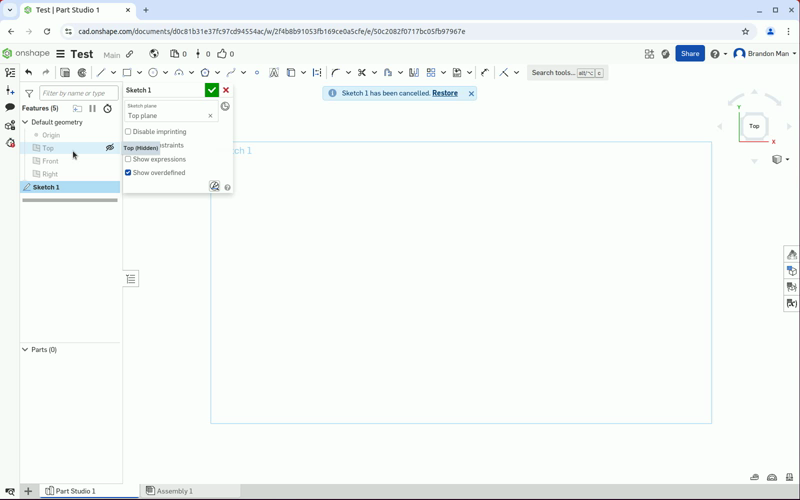
mouse_move(73, 352)
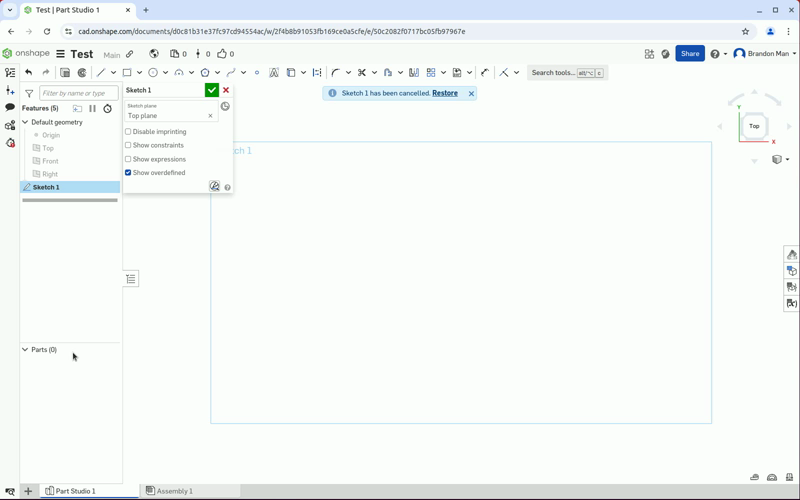
key(y)
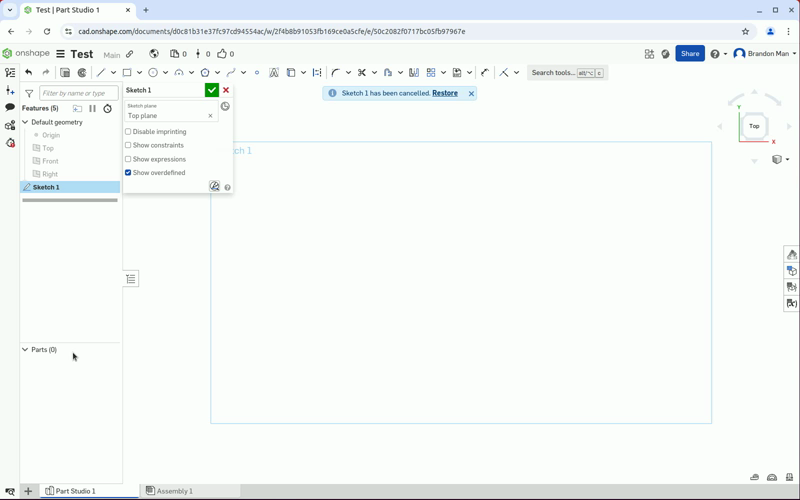
key(c)
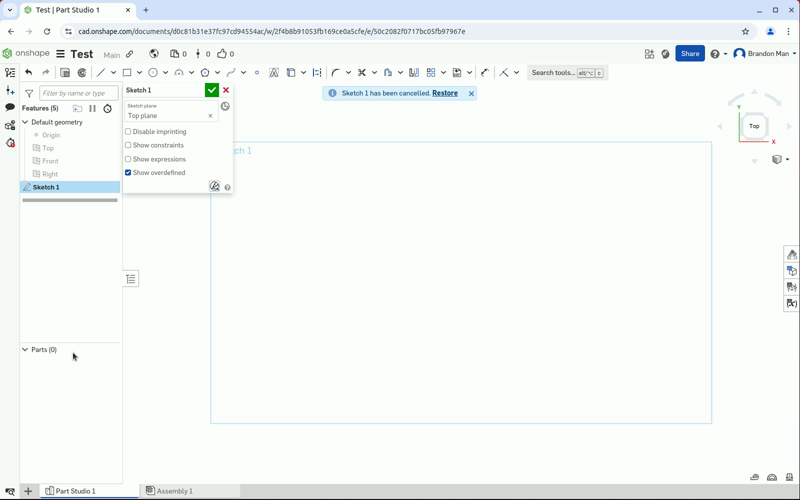
key_down(shift)
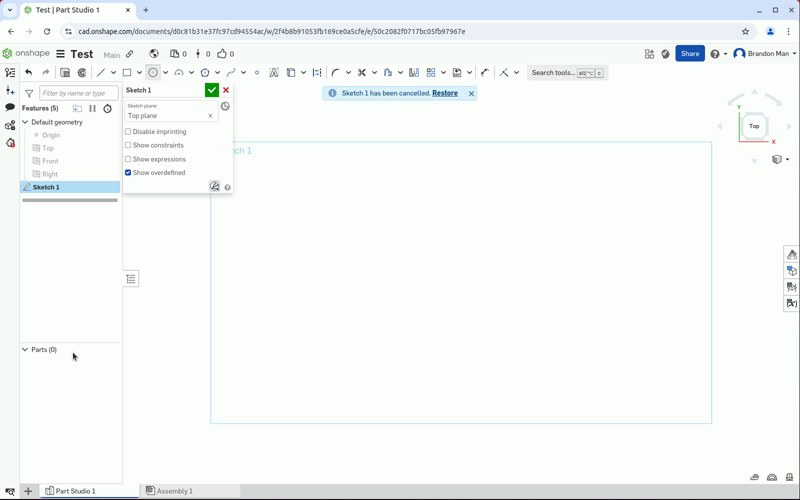
mouse_move(461, 282)
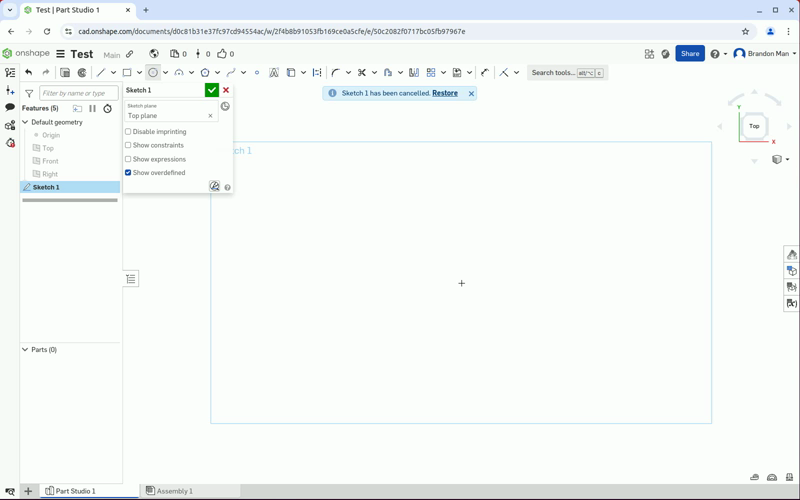
click(461, 282)
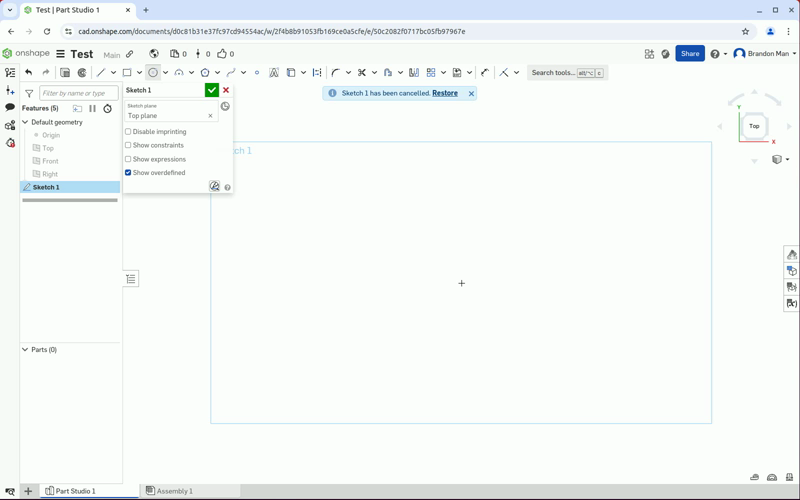
key_up(shift)
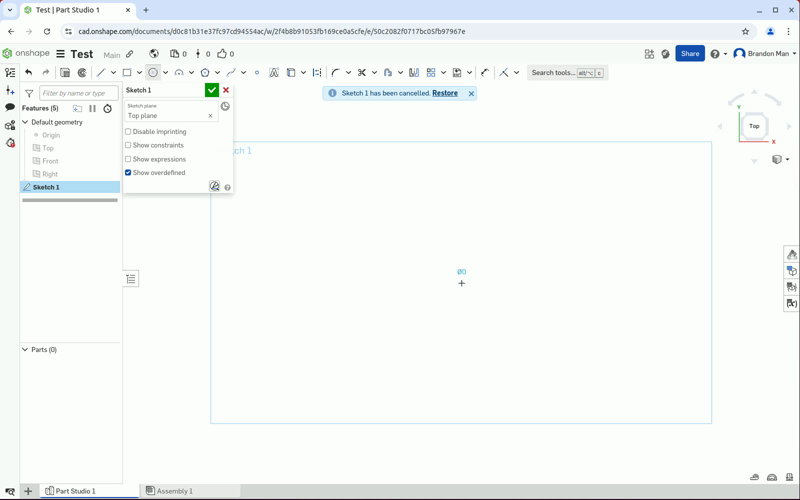
mouse_move(489, 282)
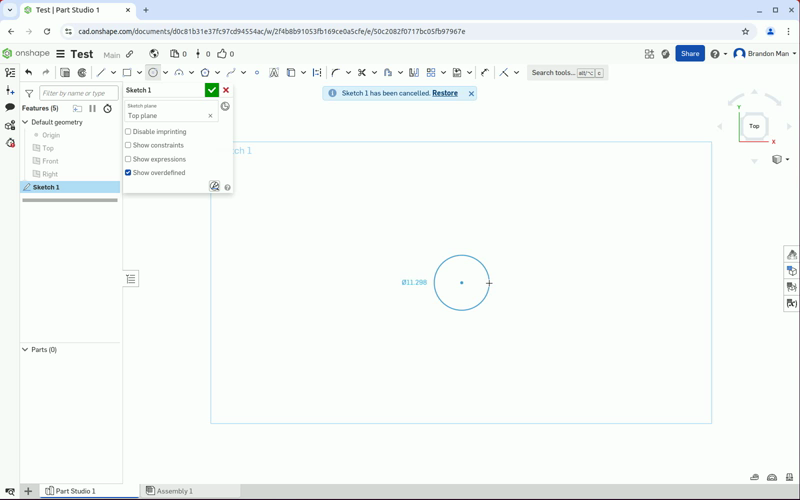
click(489, 282)
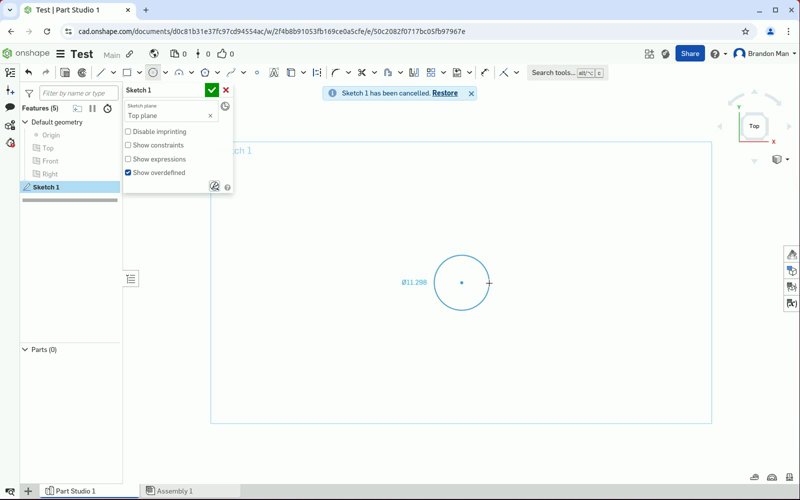
key(esc)
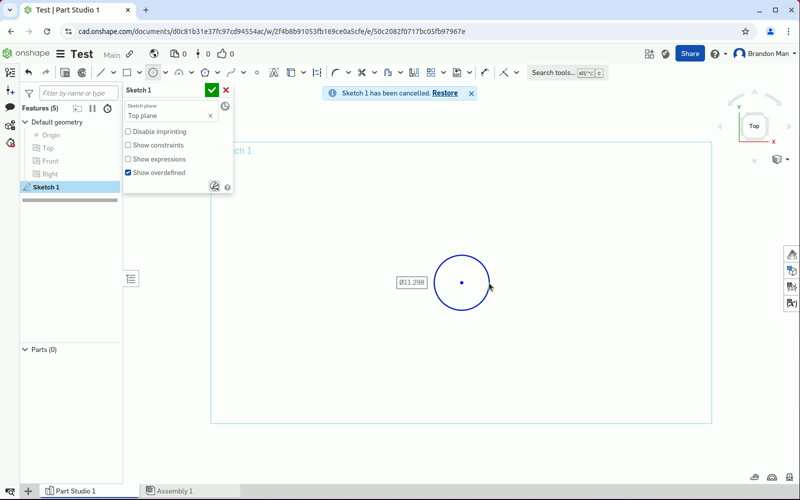
mouse_move(476, 299)
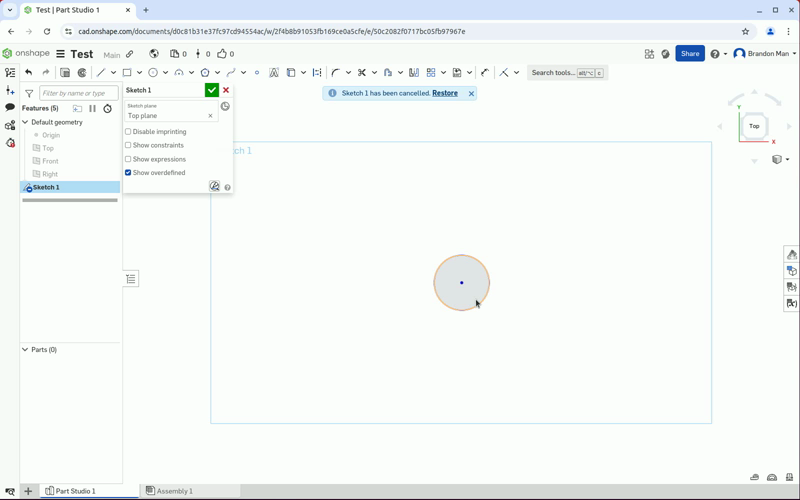
click(476, 299)
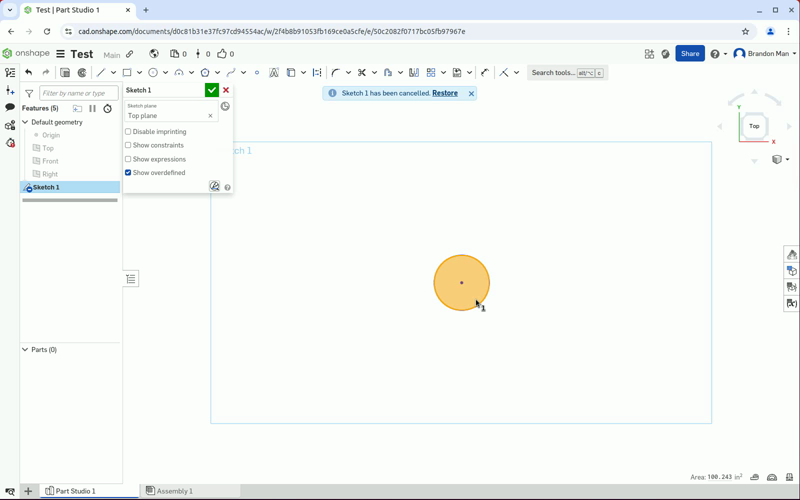
mouse_move(73, 352)
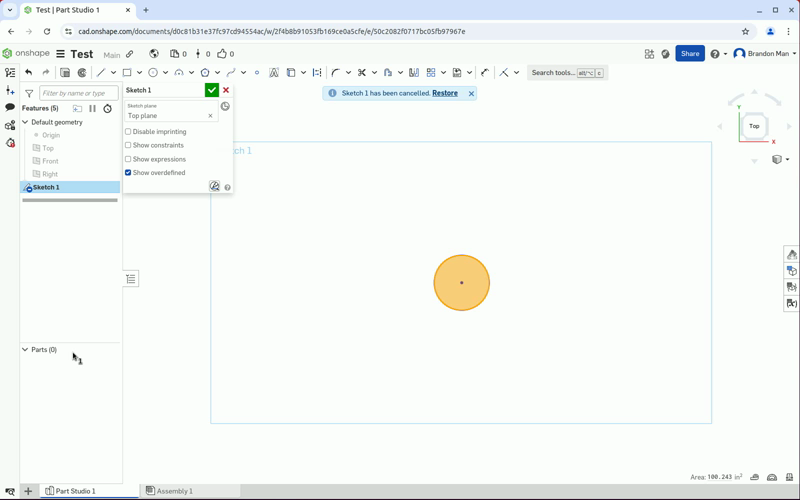
key(shift+y)
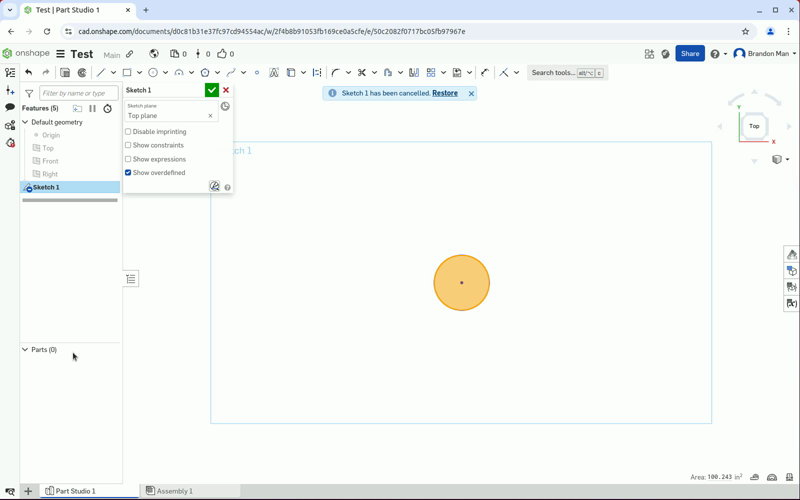
key(shift+e)
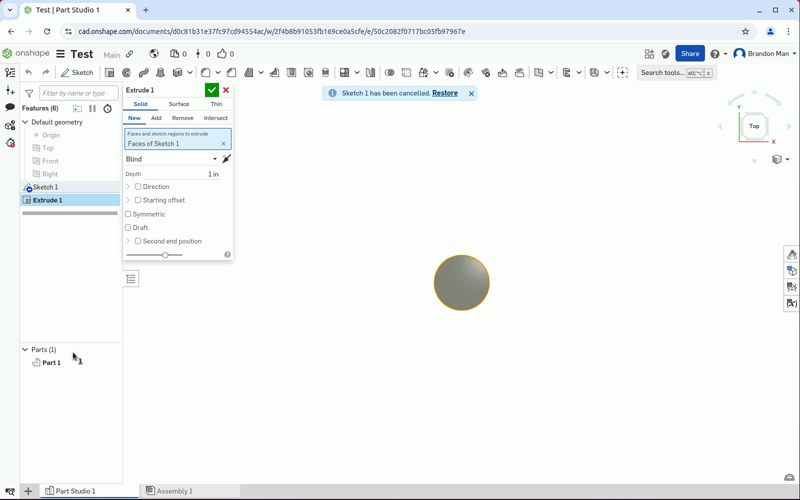
mouse_move(143, 106)
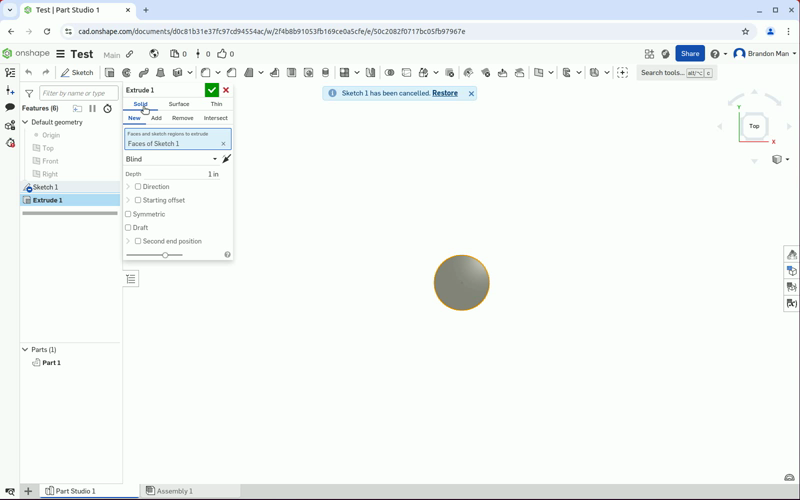
click(143, 106)
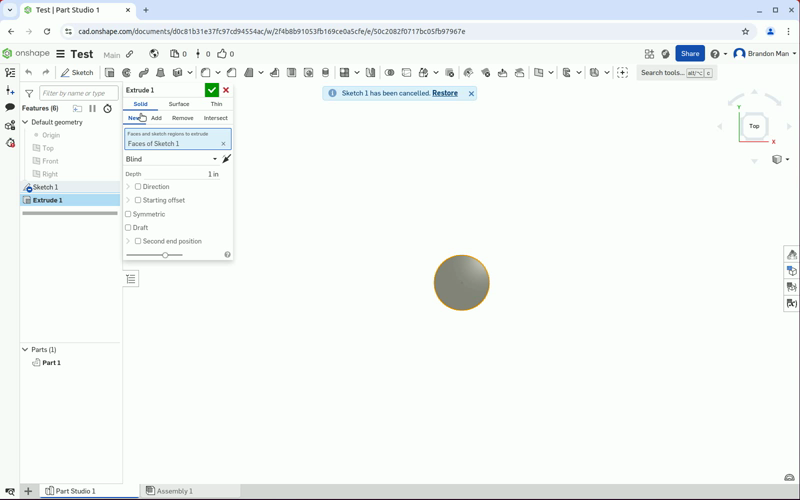
mouse_move(137, 120)
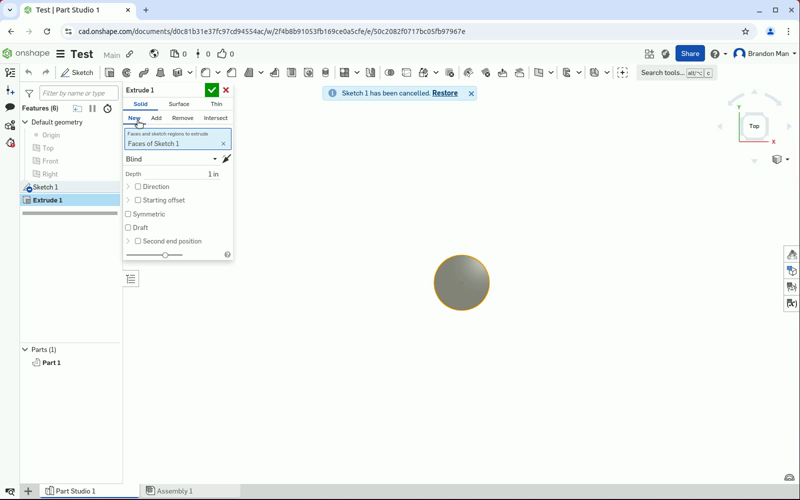
click(137, 120)
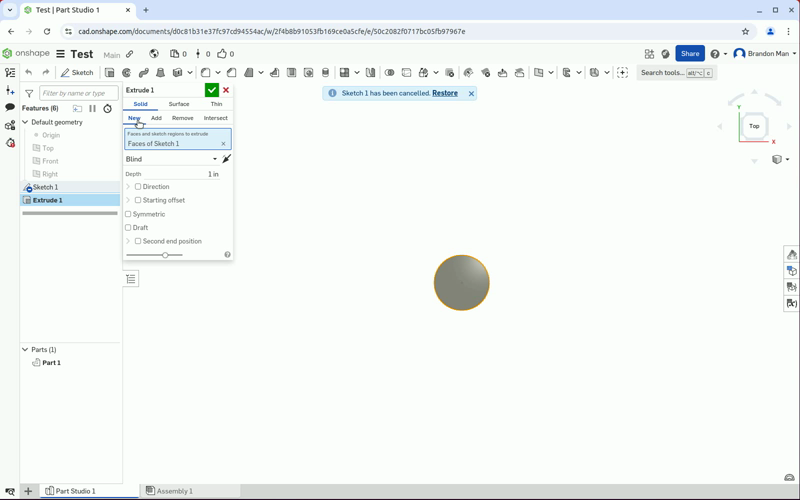
key(tab, 4)
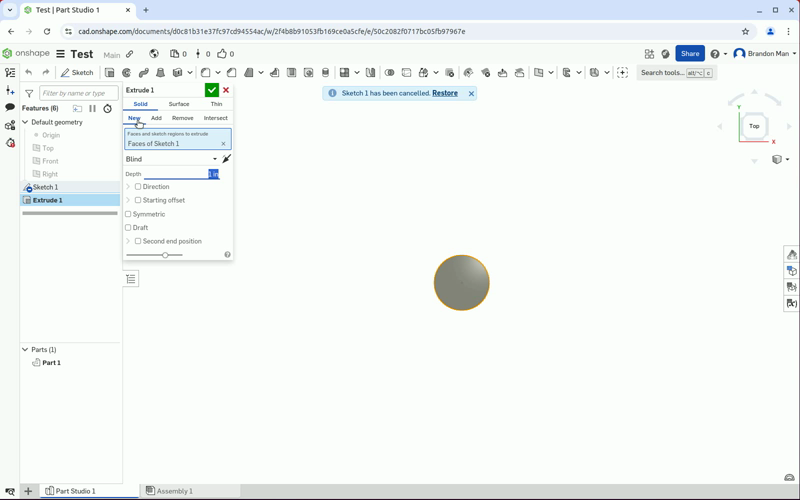
text(11.554)
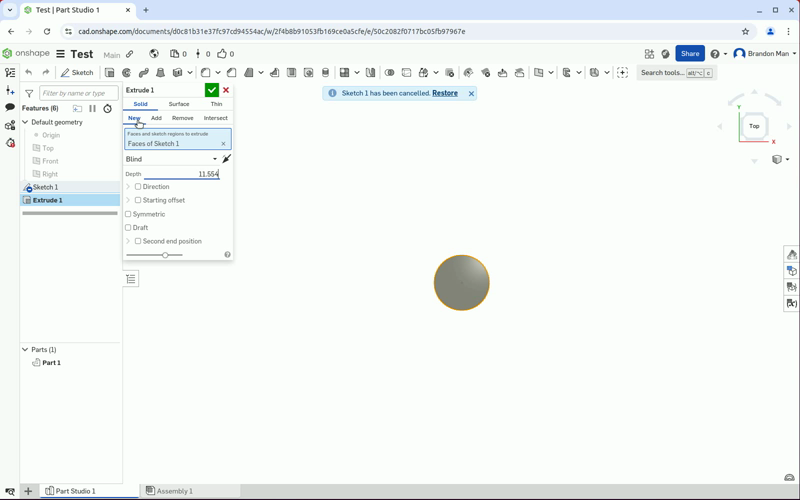
key(enter)
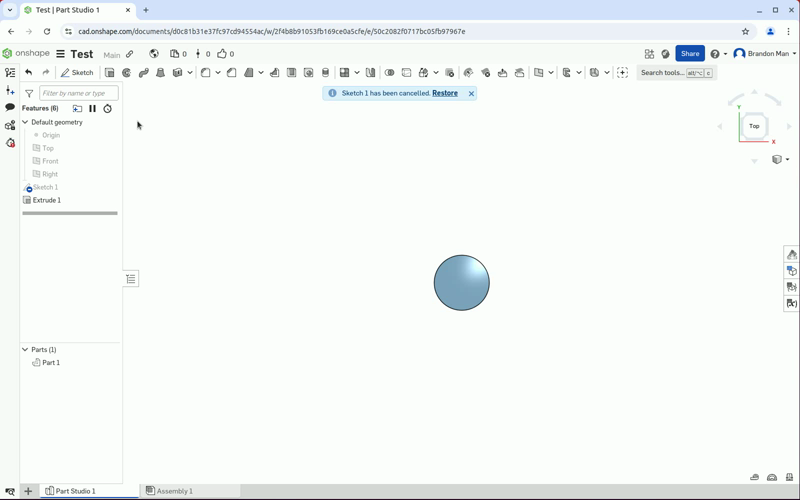
key(shift+h)
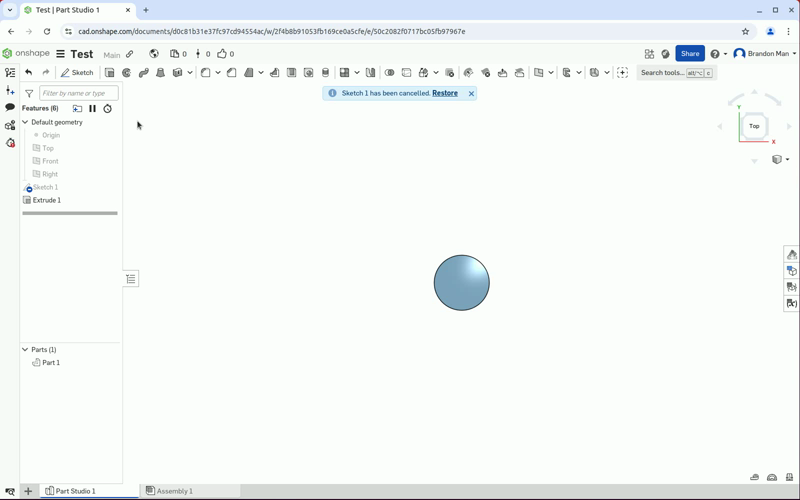
key(shift+h)
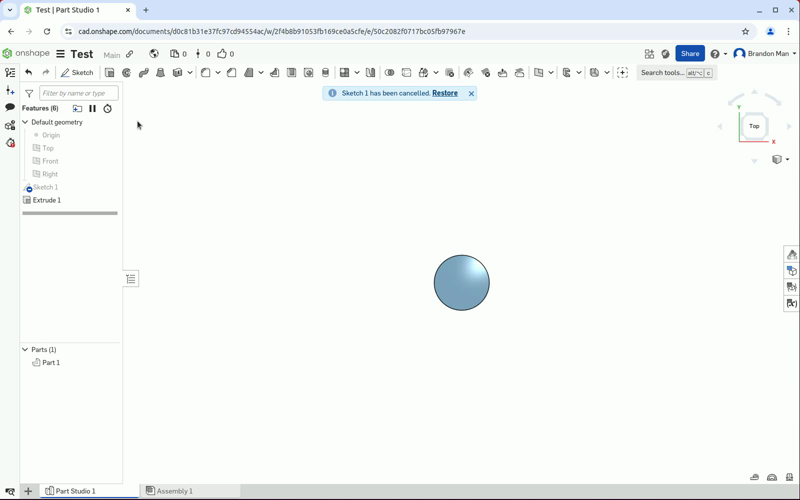
mouse_move(73, 189)
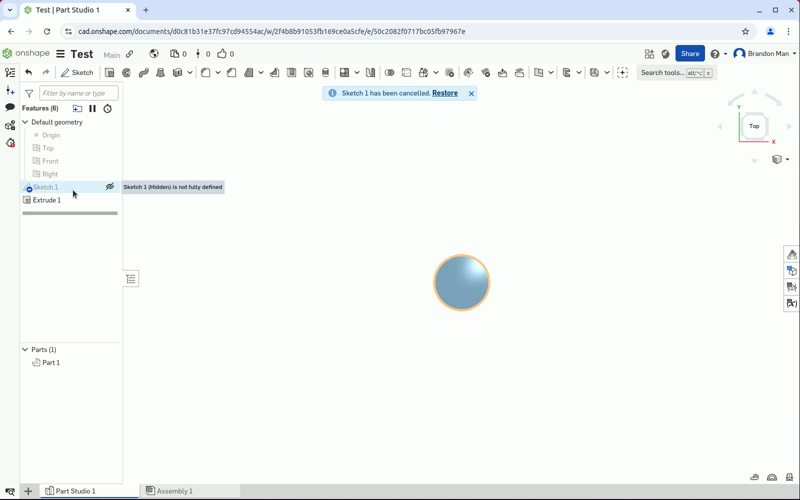
click(73, 189)
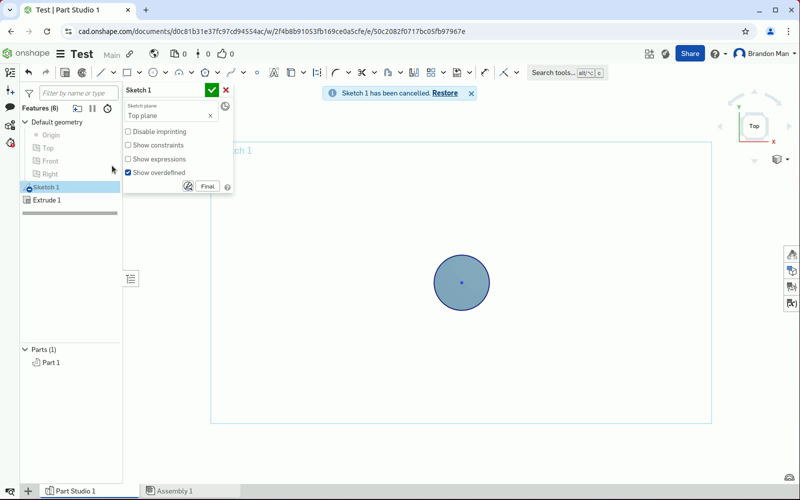
mouse_move(229, 92)
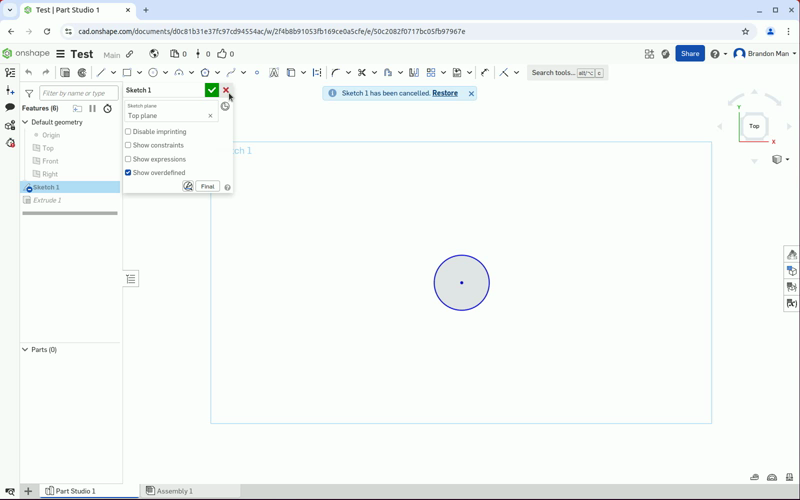
click(229, 92)
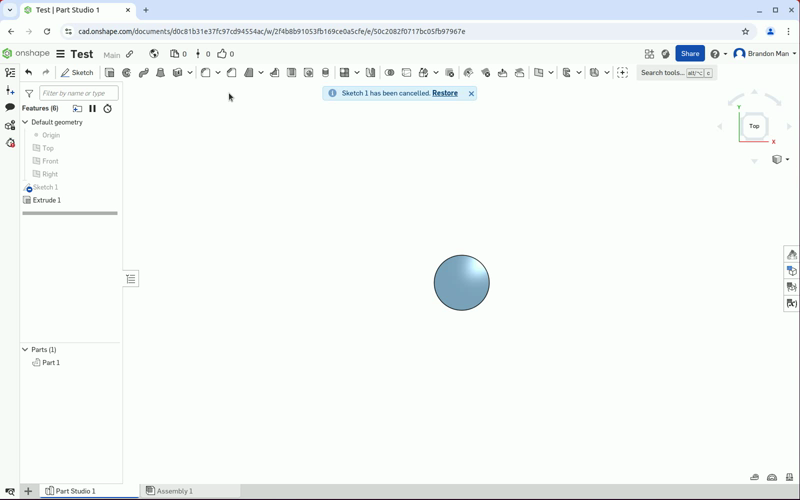
mouse_move(541, 75)
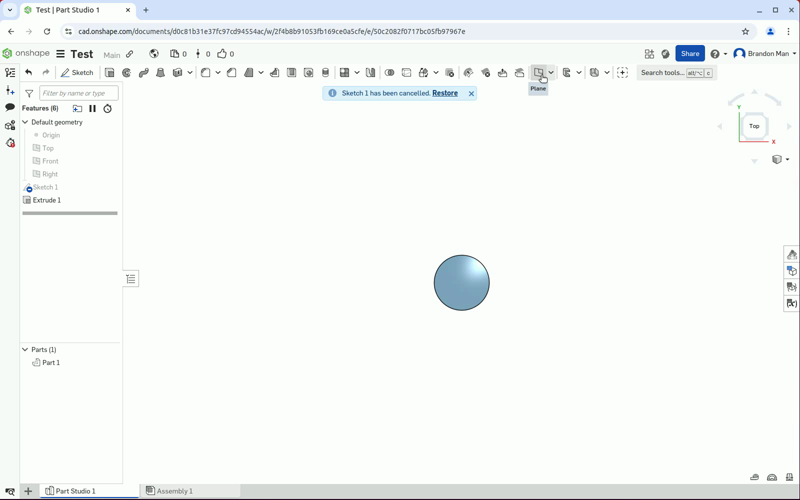
click(541, 75)
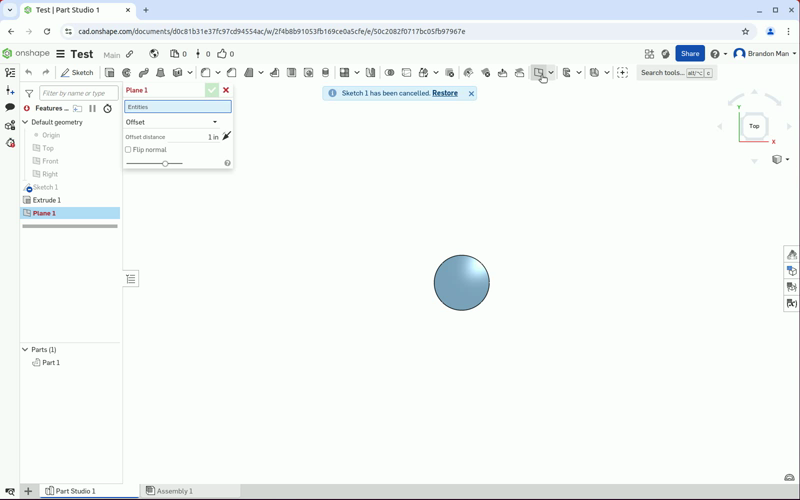
mouse_move(73, 150)
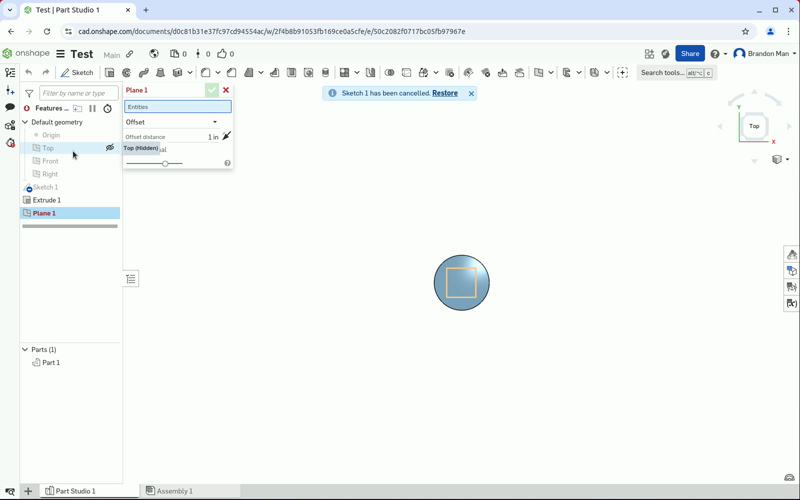
click(73, 150)
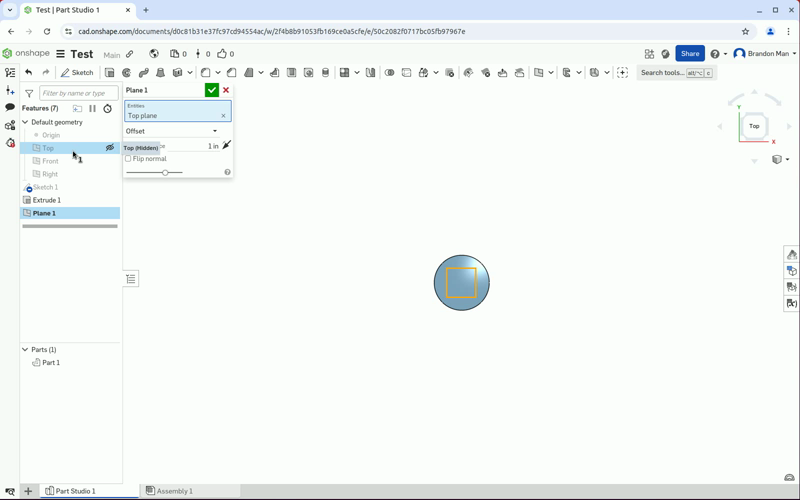
key(tab, 2)
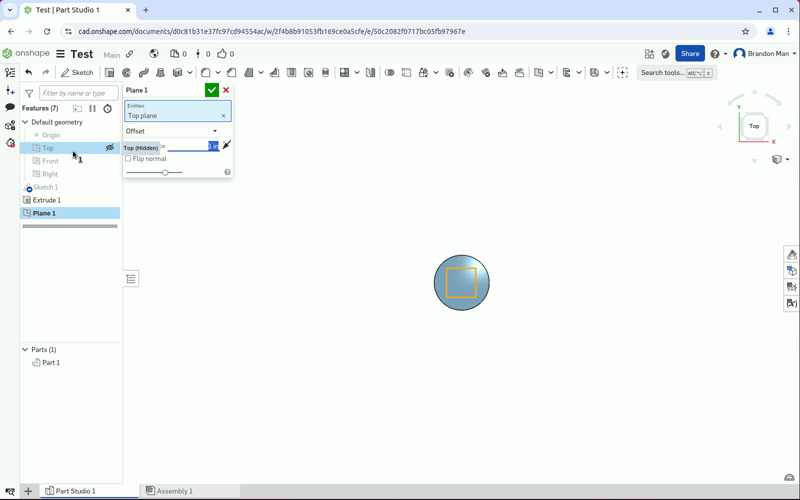
text(11.554)
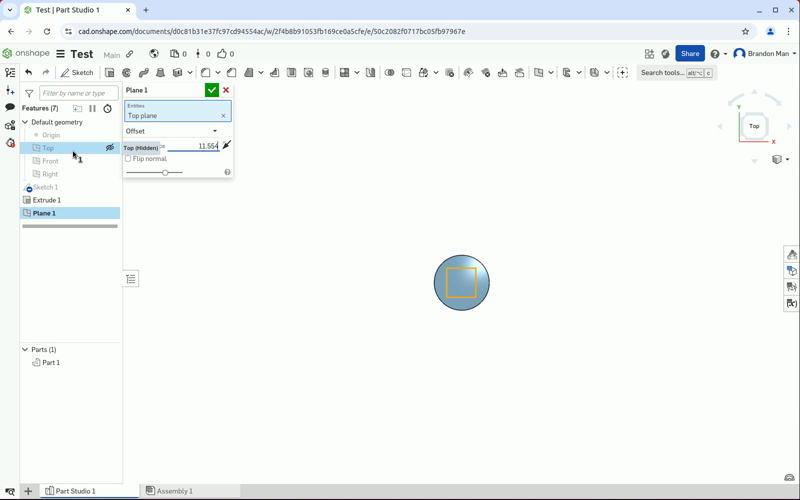
key(enter, 2)
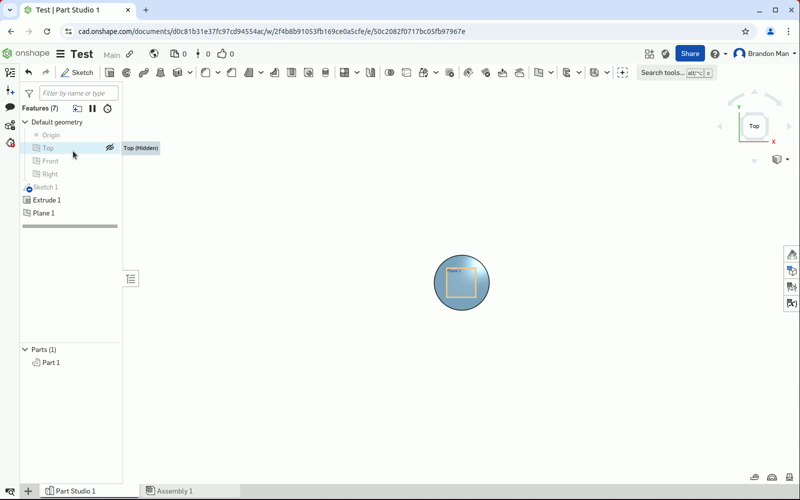
key(shift+s)
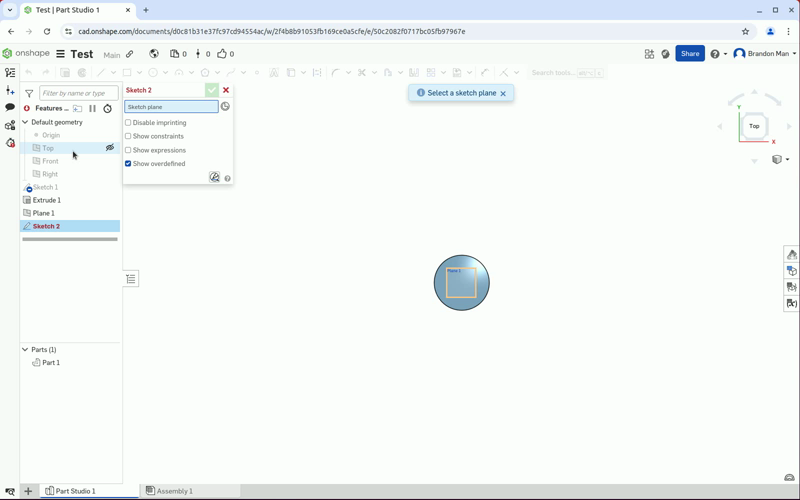
mouse_move(73, 215)
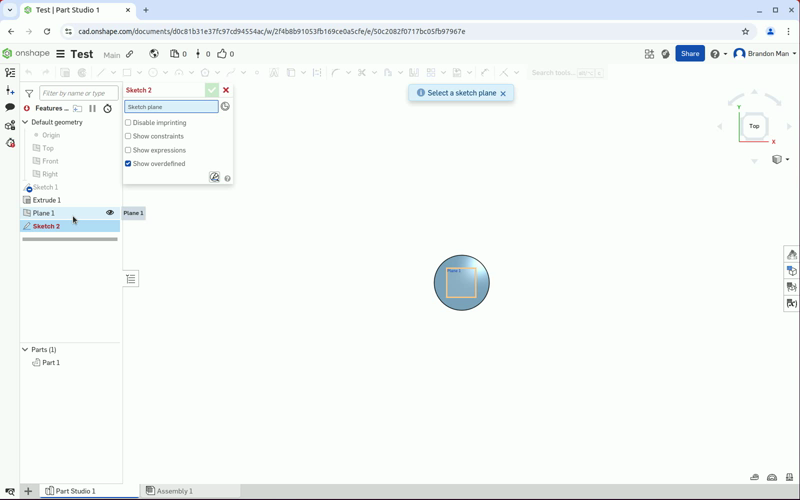
click(73, 215)
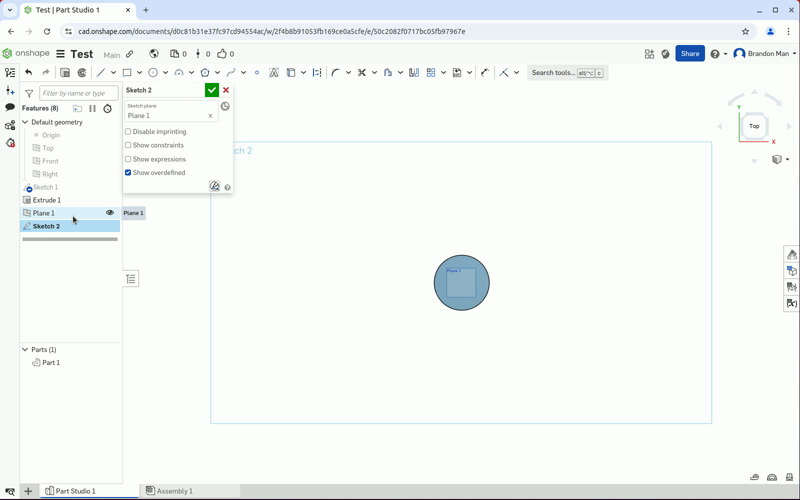
mouse_move(73, 352)
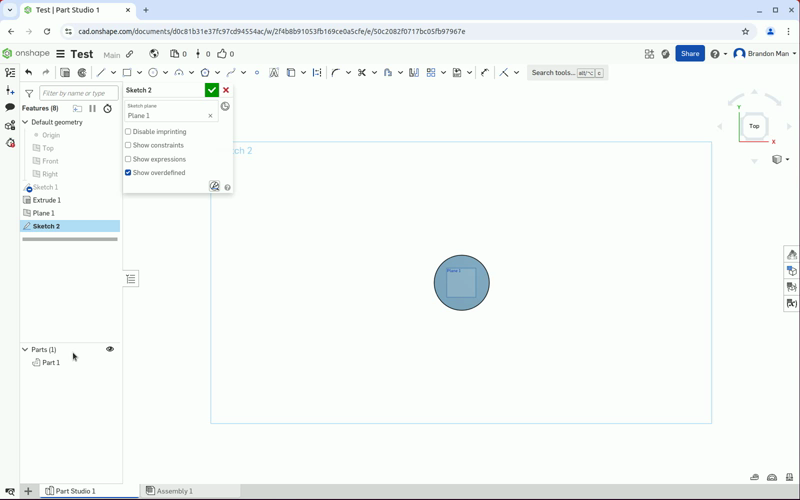
key(y)
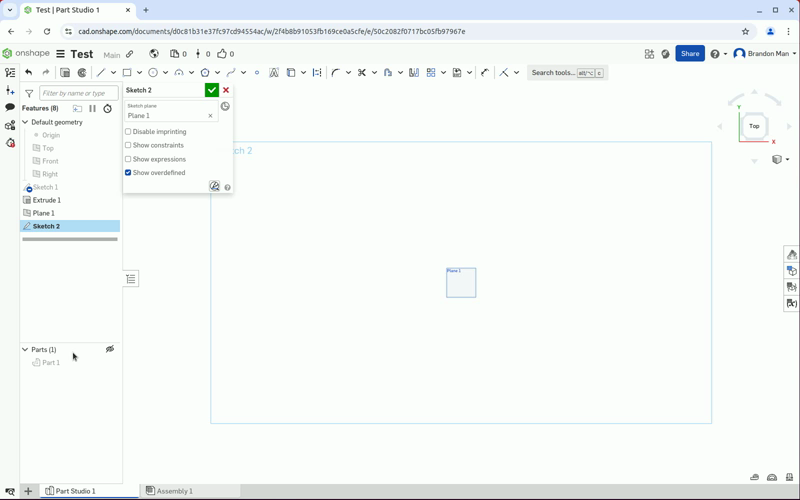
key(c)
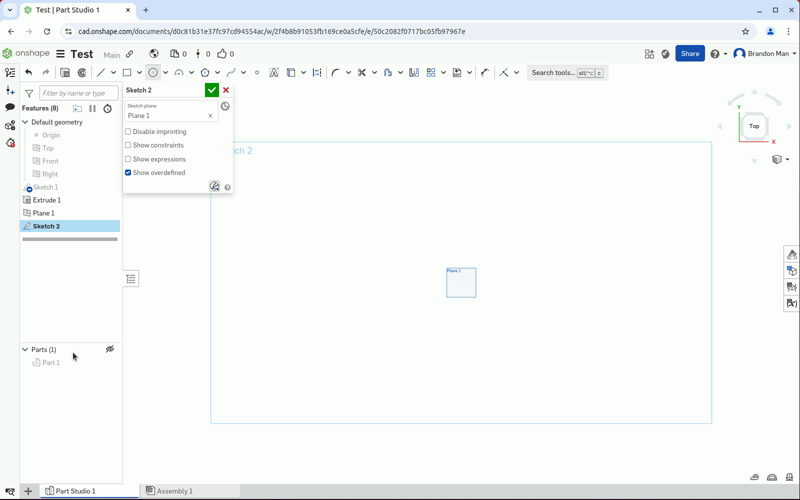
key_down(shift)
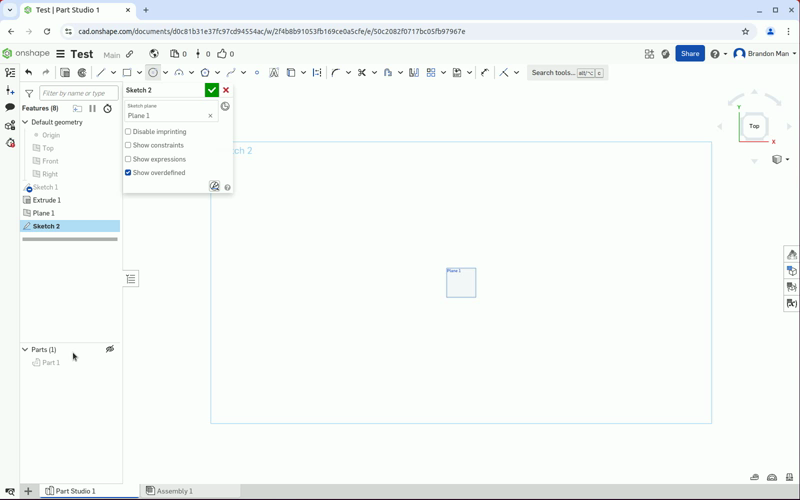
mouse_move(461, 282)
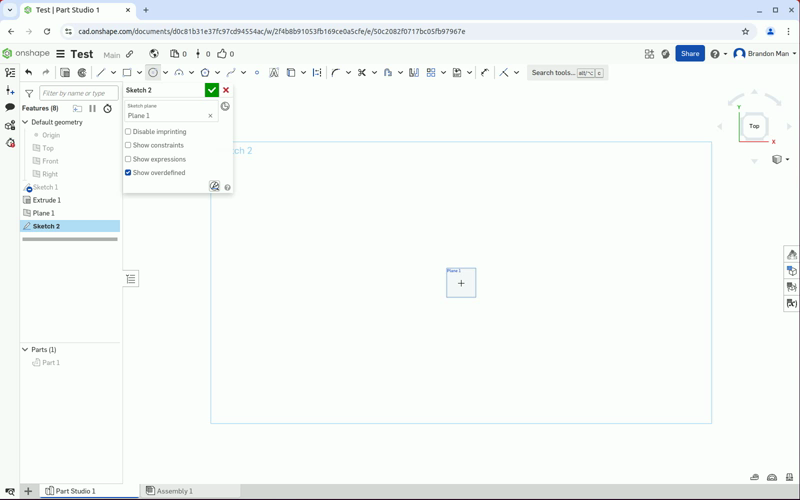
click(461, 282)
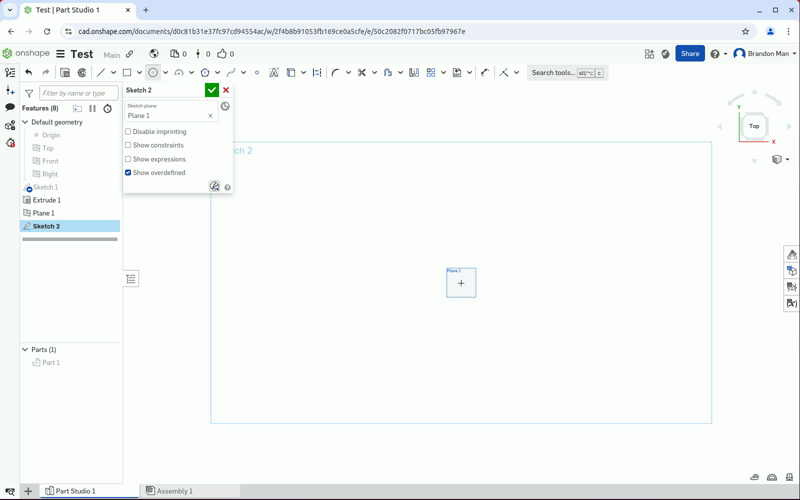
key_up(shift)
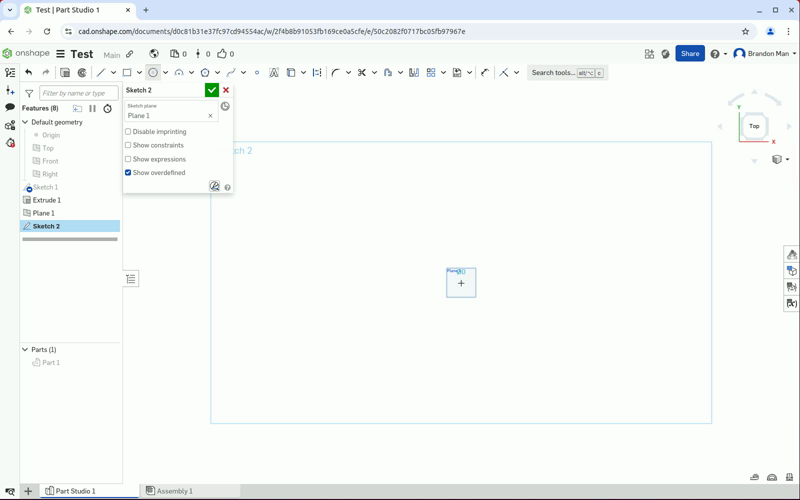
mouse_move(487, 282)
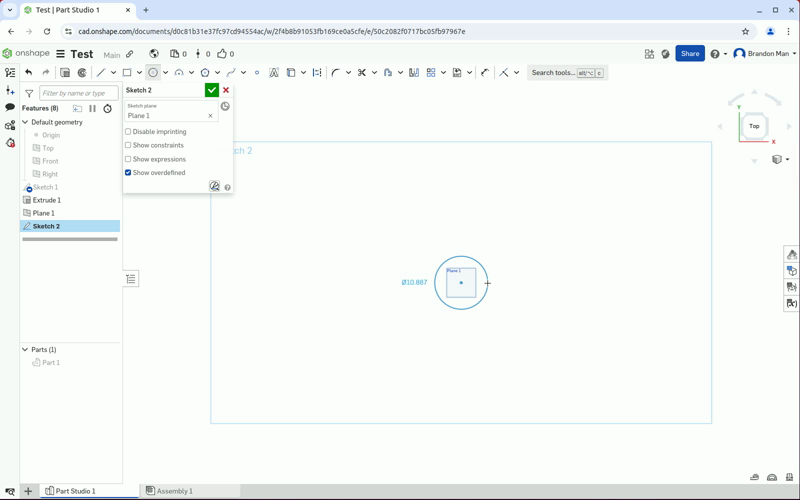
click(487, 282)
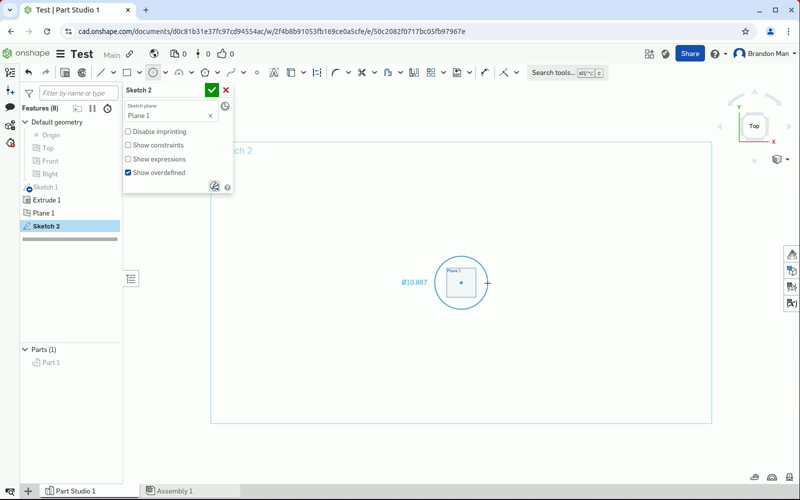
key(esc)
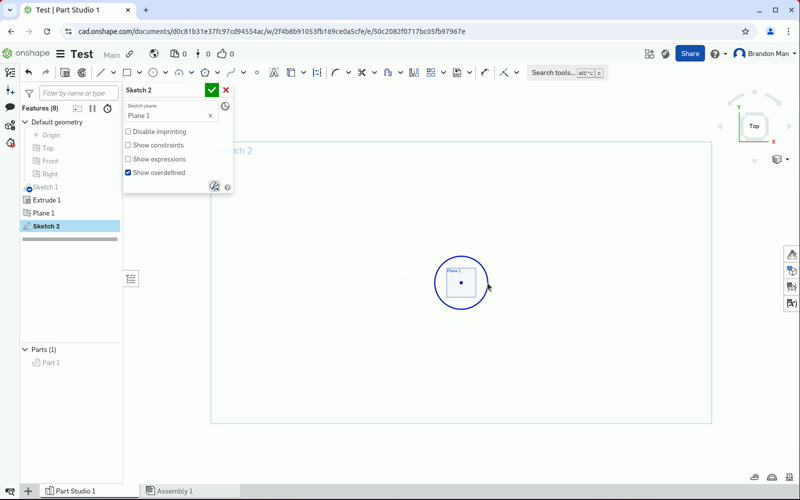
mouse_move(439, 273)
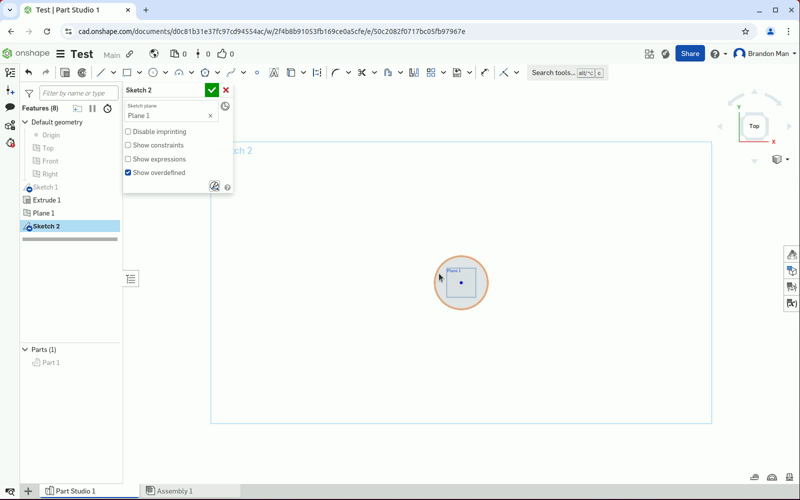
click(439, 273)
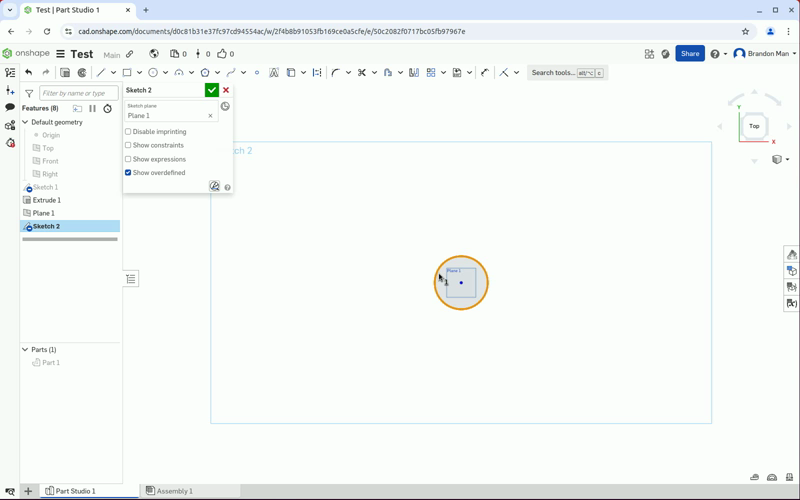
mouse_move(73, 352)
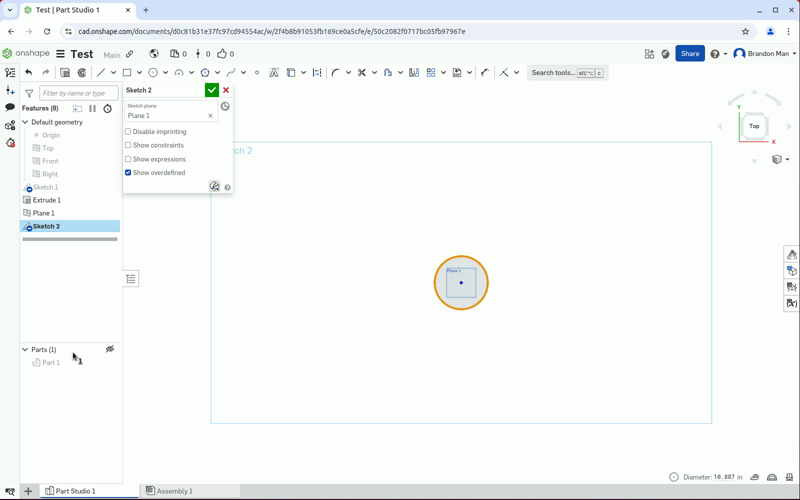
key(shift+y)
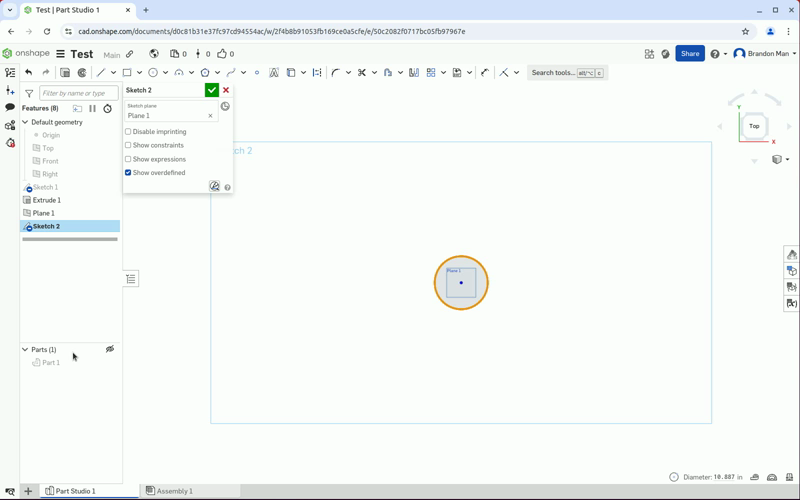
key(shift+e)
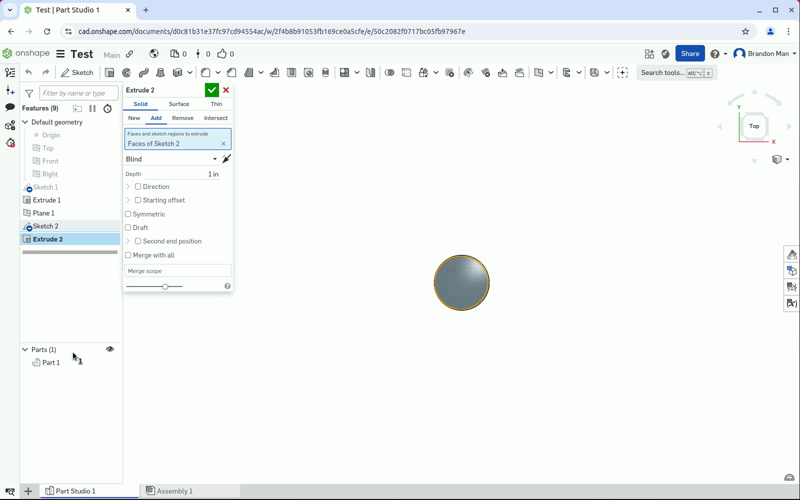
mouse_move(143, 106)
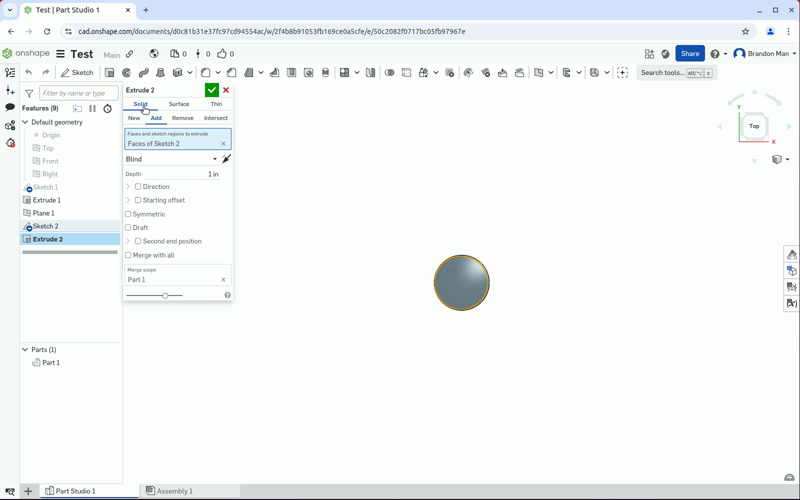
click(143, 106)
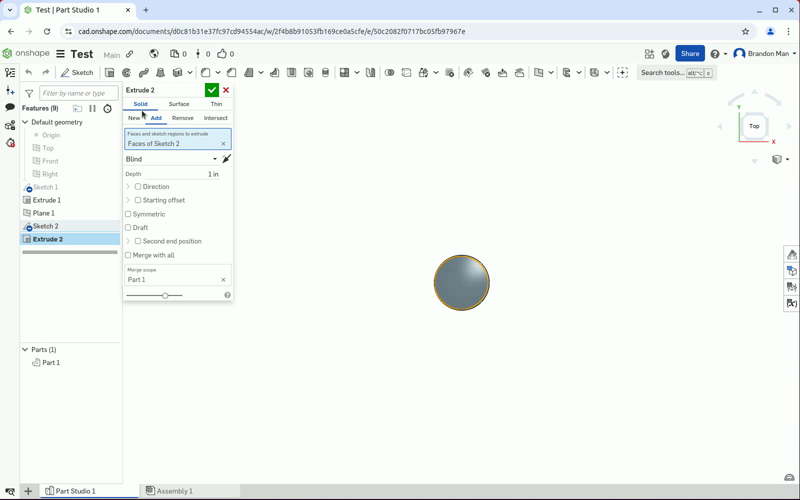
mouse_move(137, 120)
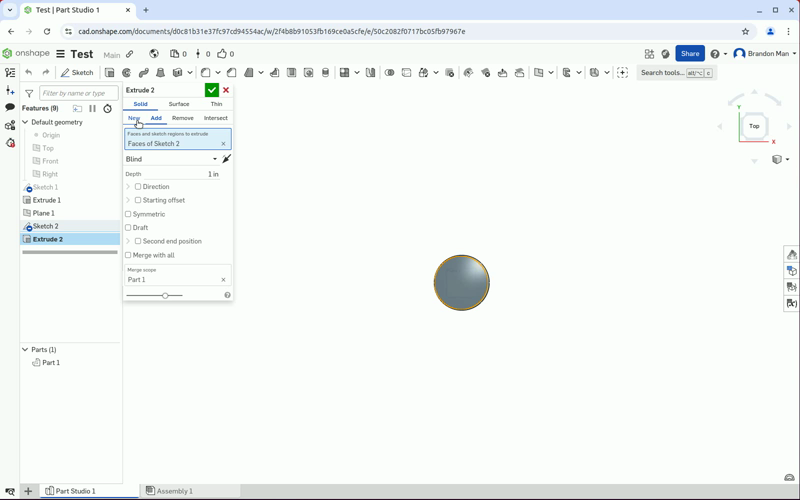
click(137, 120)
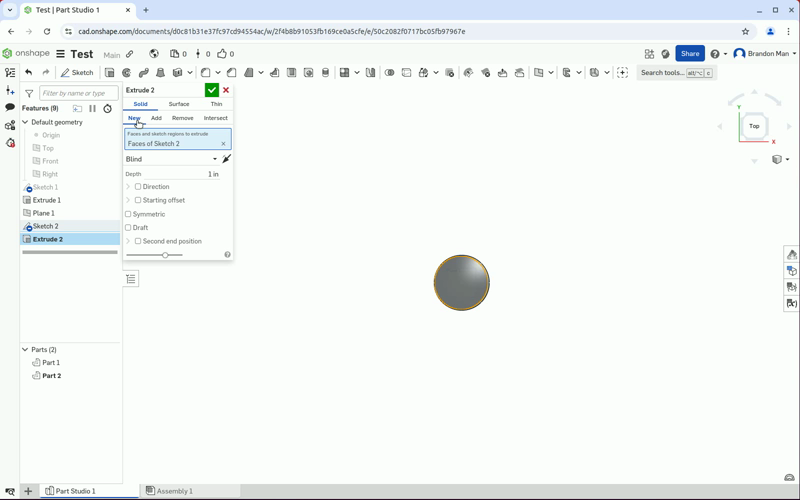
key(tab, 4)
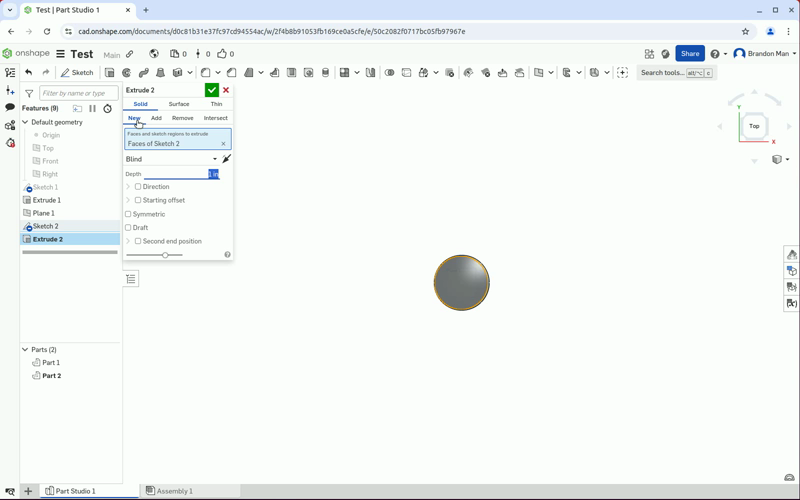
text(11.554)
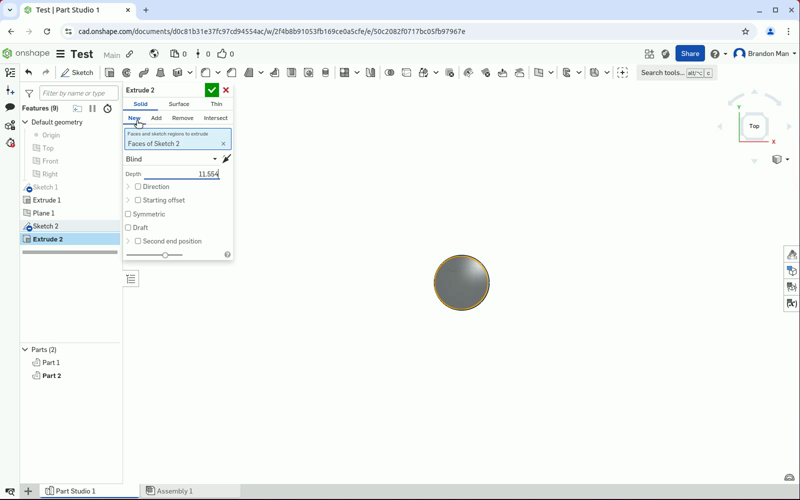
key(enter)
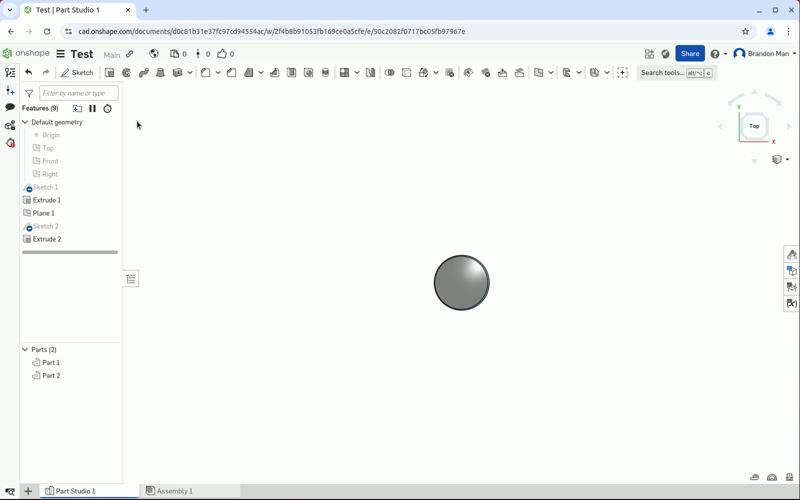
key(shift+h)
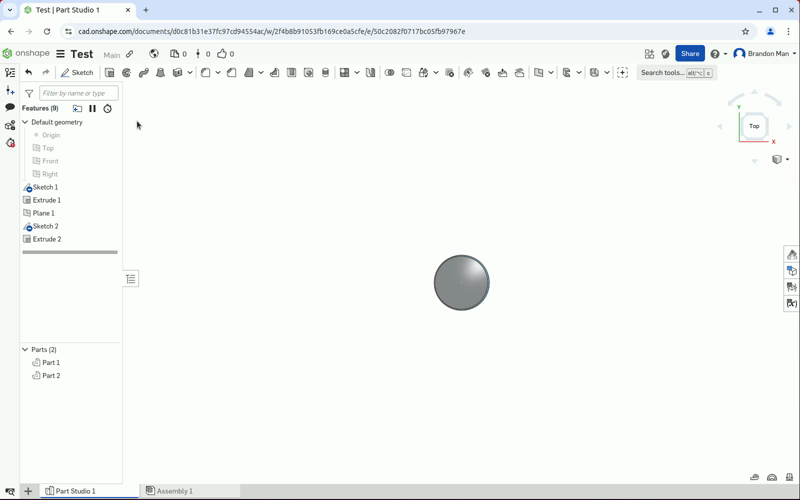
key(shift+h)
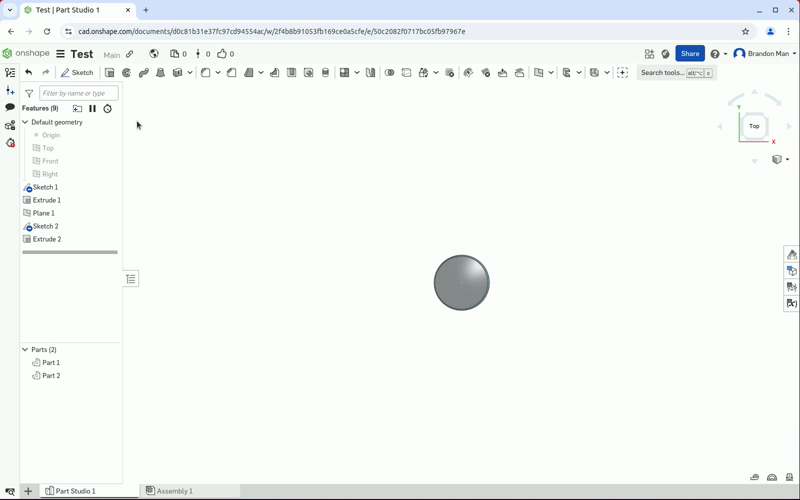
key(shift+7)
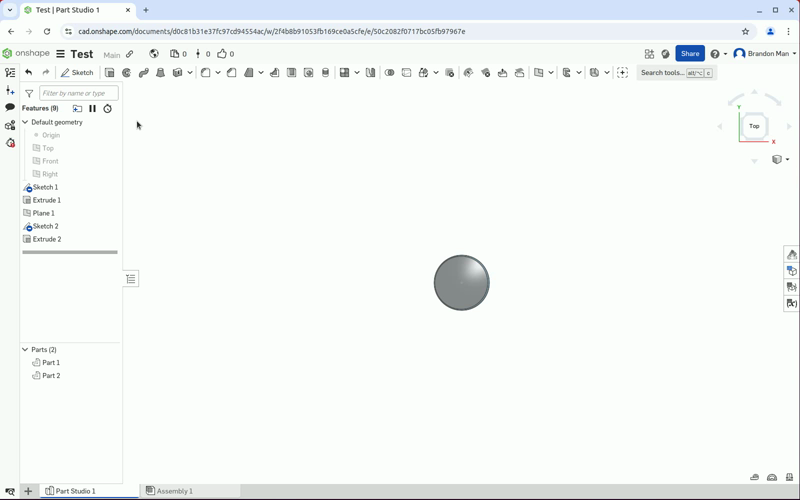
key(up, 3)
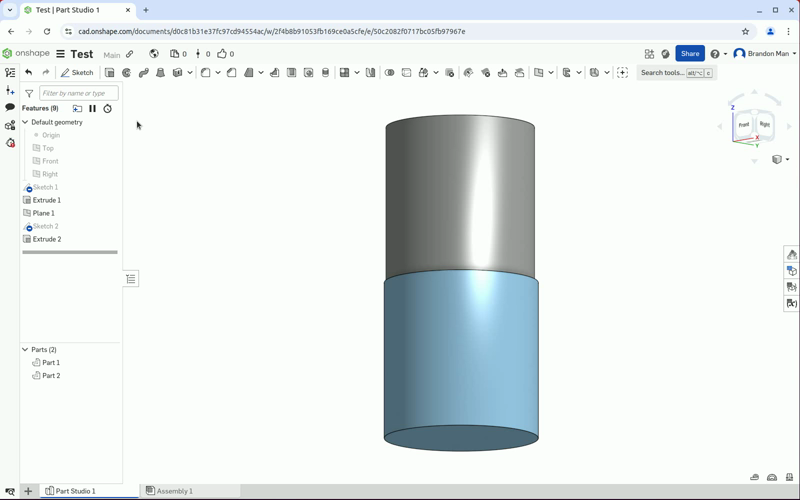
key(left, 3)
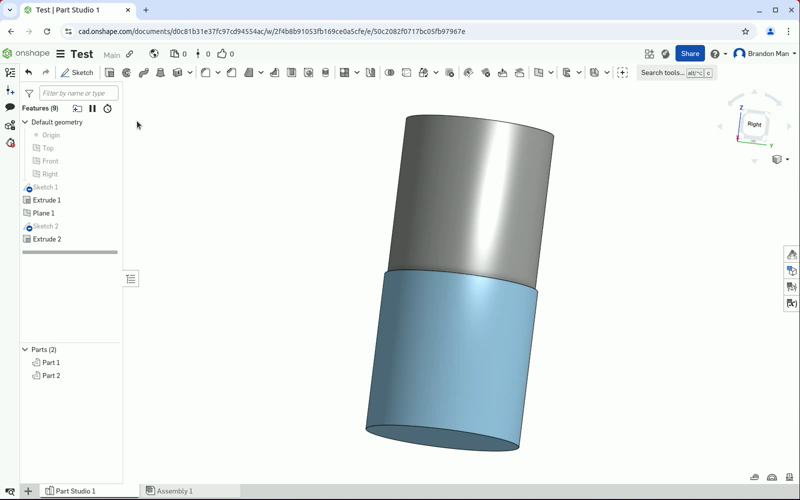
key(right, 3)
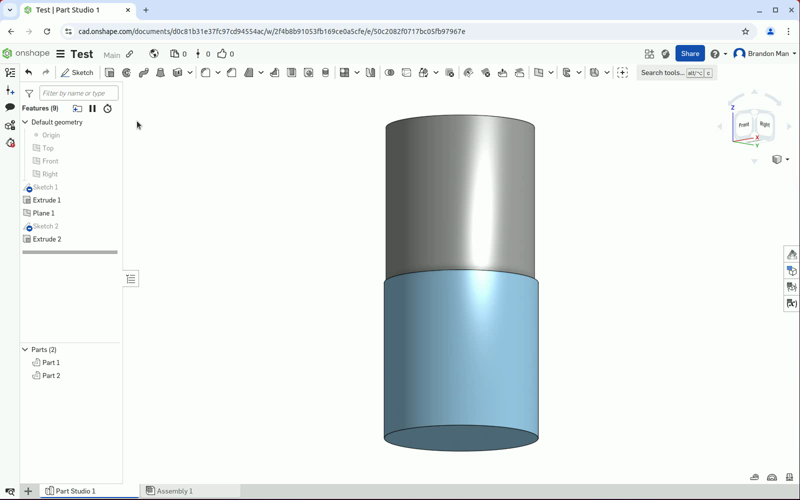
key(down, 3)
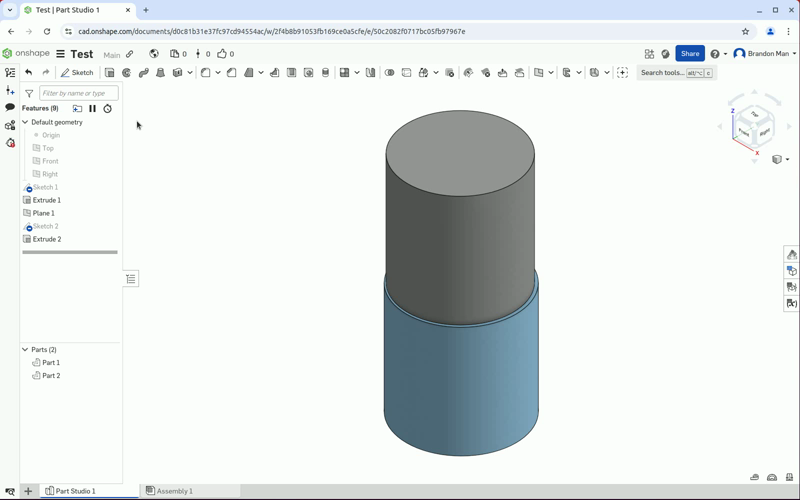
mouse_move(73, 189)
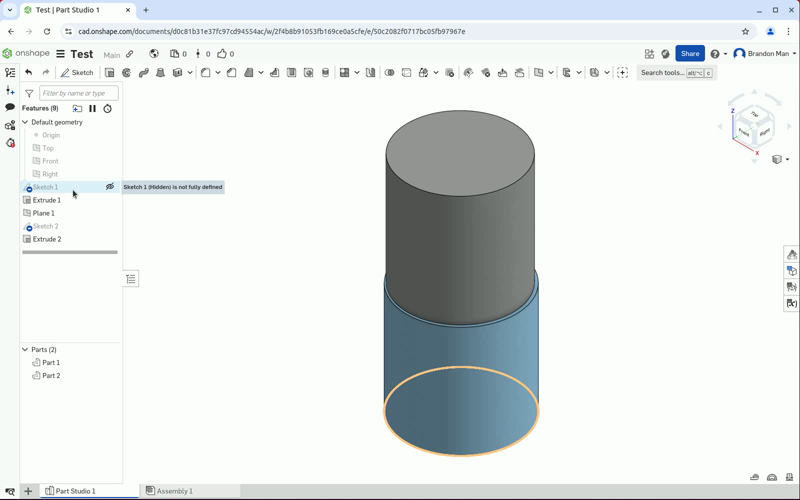
click(73, 189)